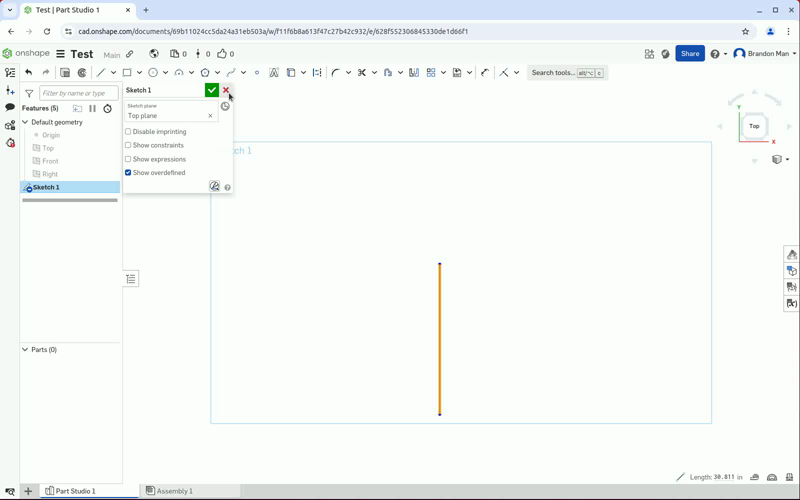
key(shift+h)
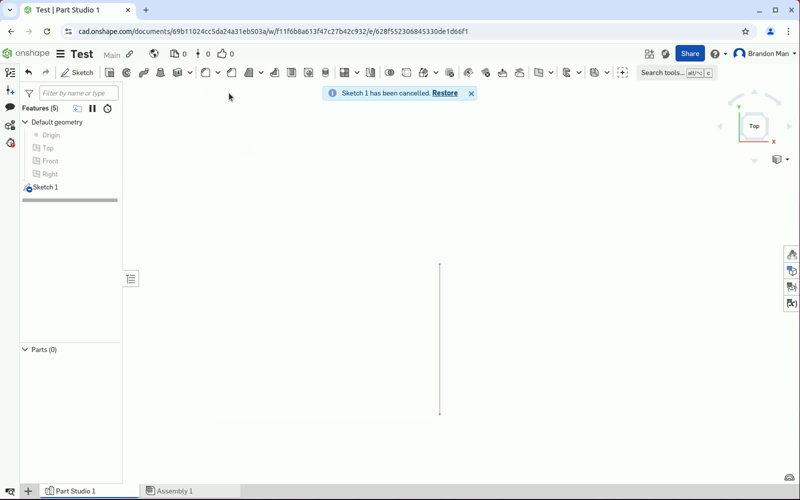
key(shift+s)
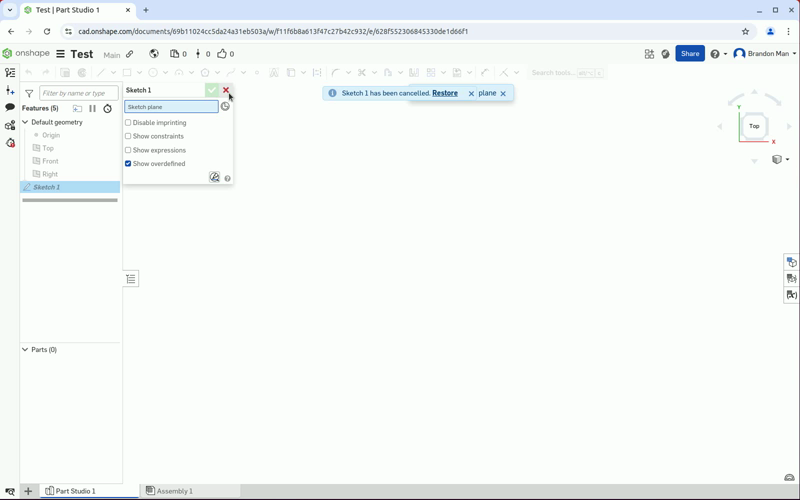
mouse_move(73, 150)
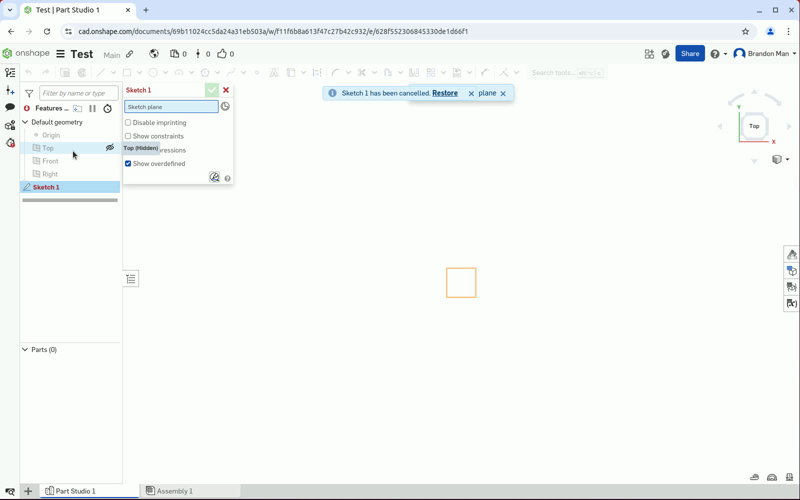
click(73, 150)
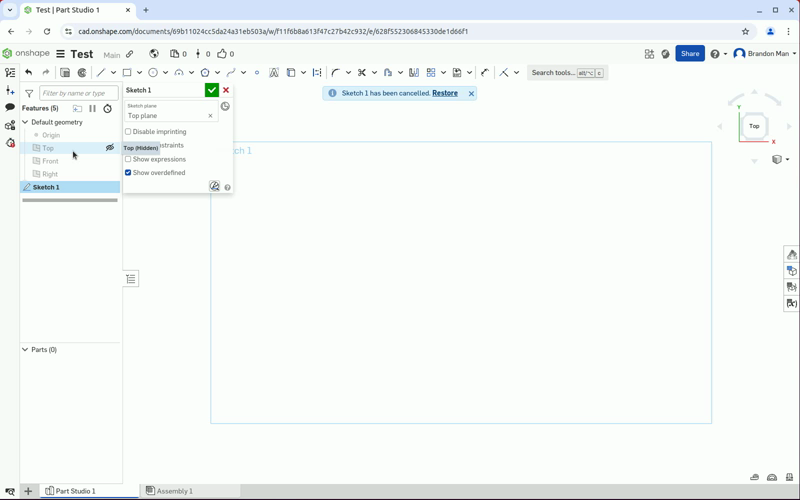
mouse_move(73, 352)
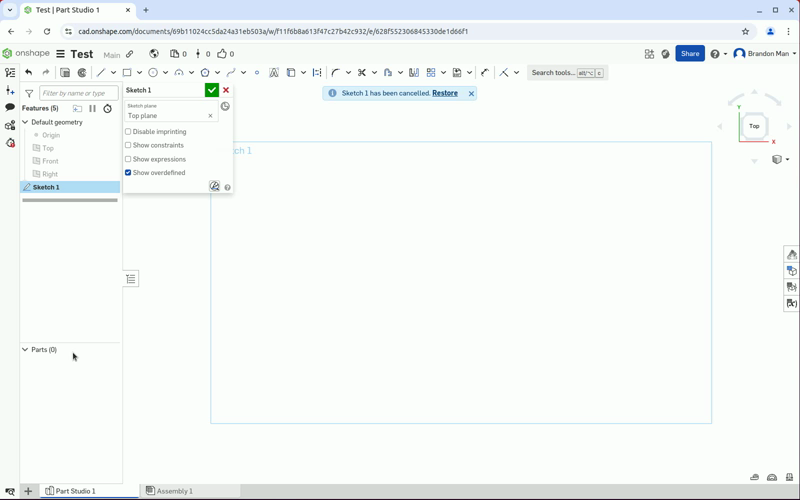
key(y)
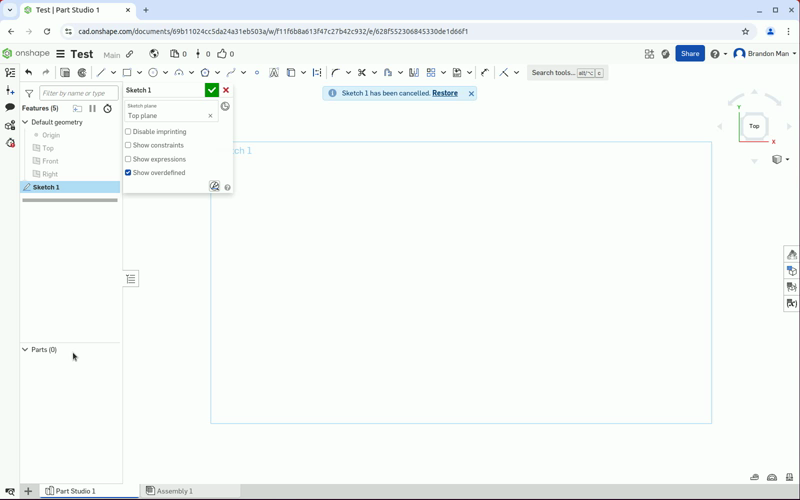
key(c)
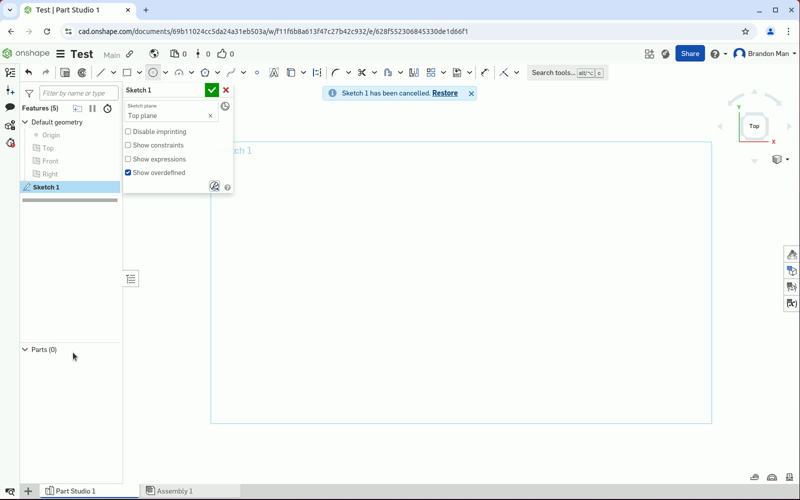
key_down(shift)
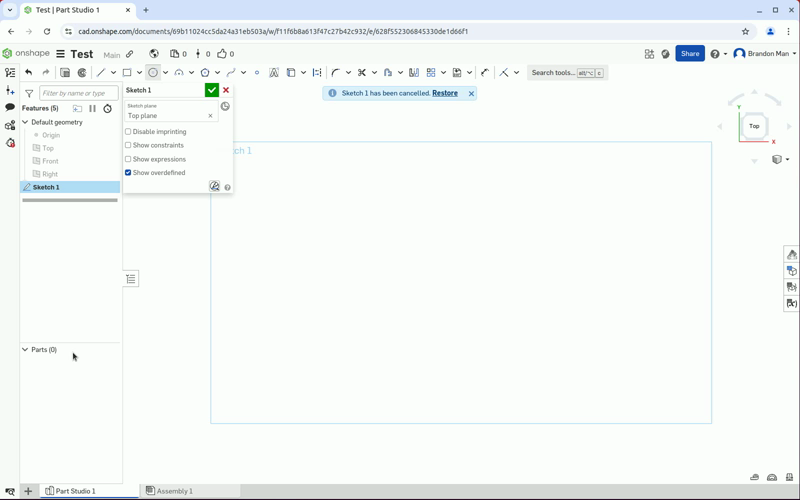
mouse_move(461, 282)
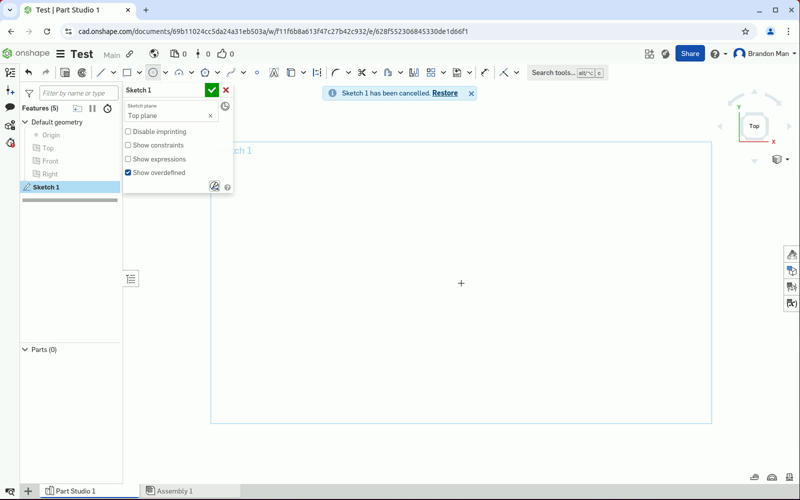
click(461, 282)
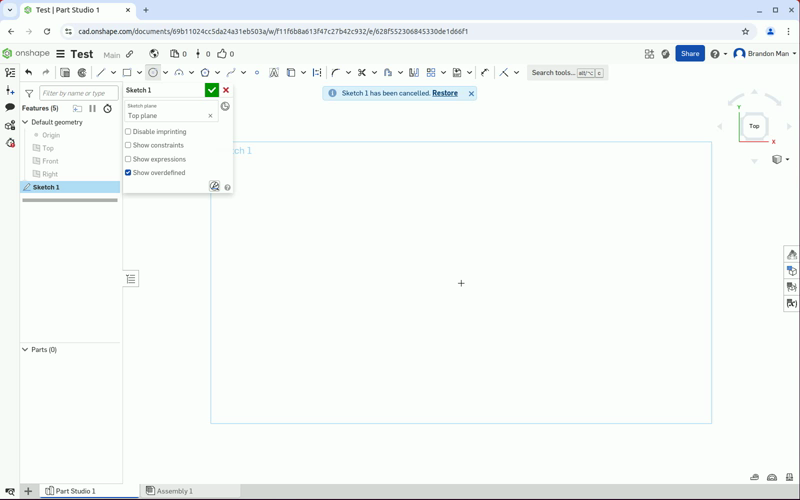
key_up(shift)
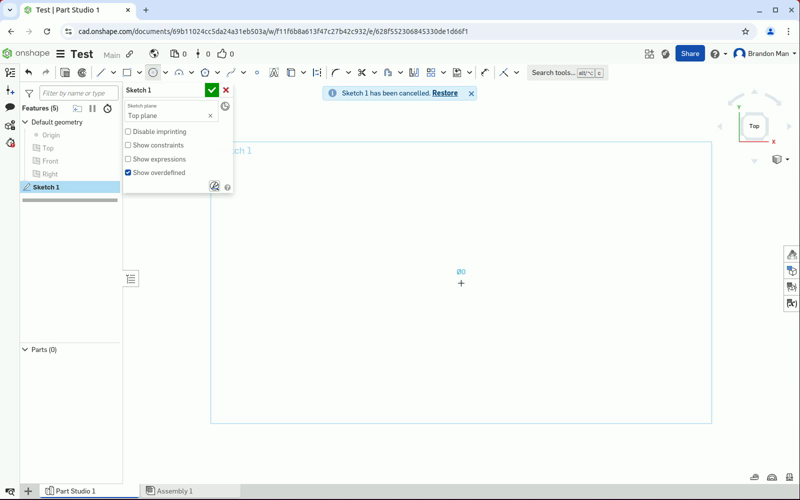
mouse_move(572, 282)
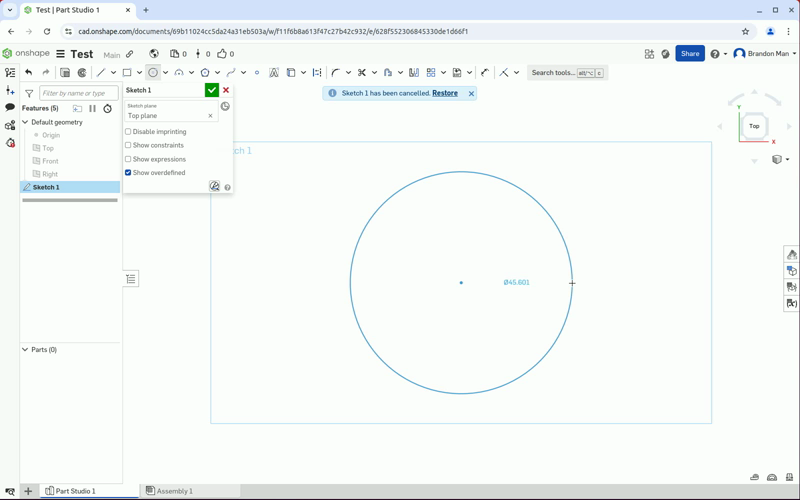
click(572, 282)
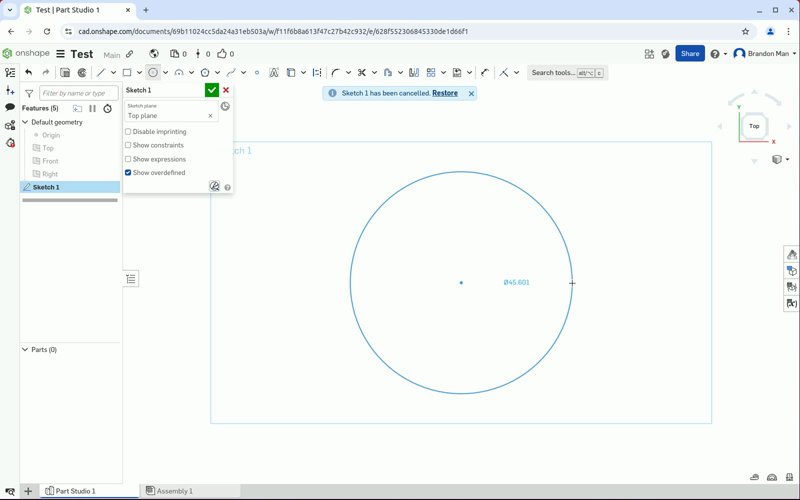
key(esc)
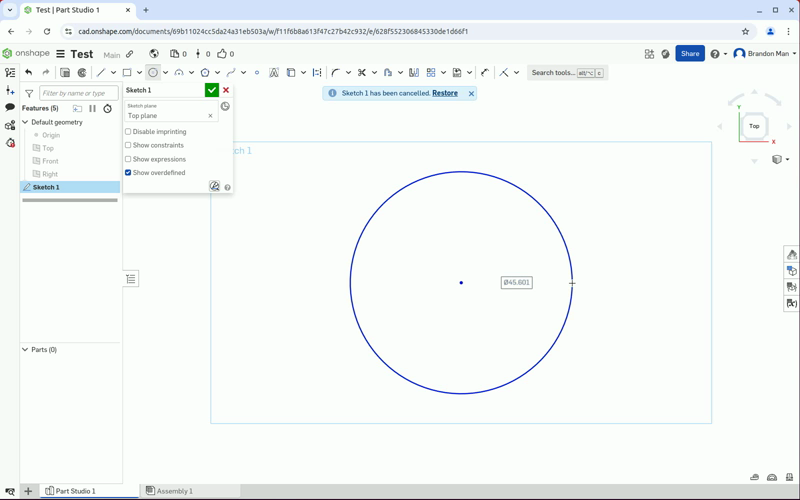
key(c)
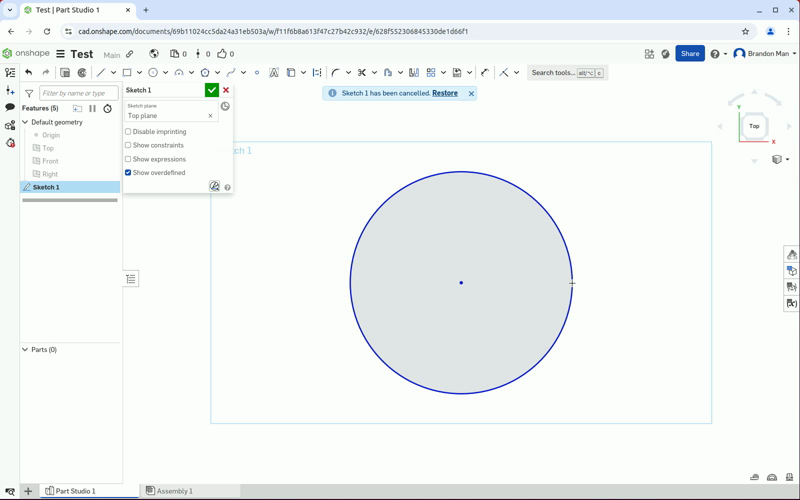
key_down(shift)
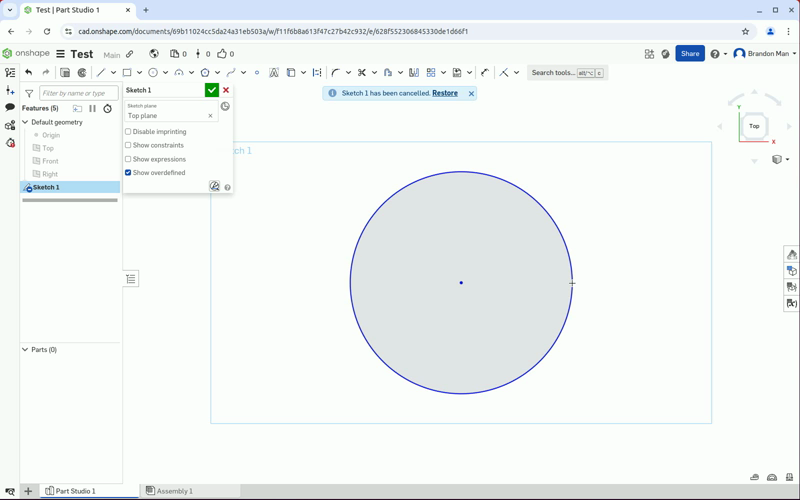
mouse_move(461, 282)
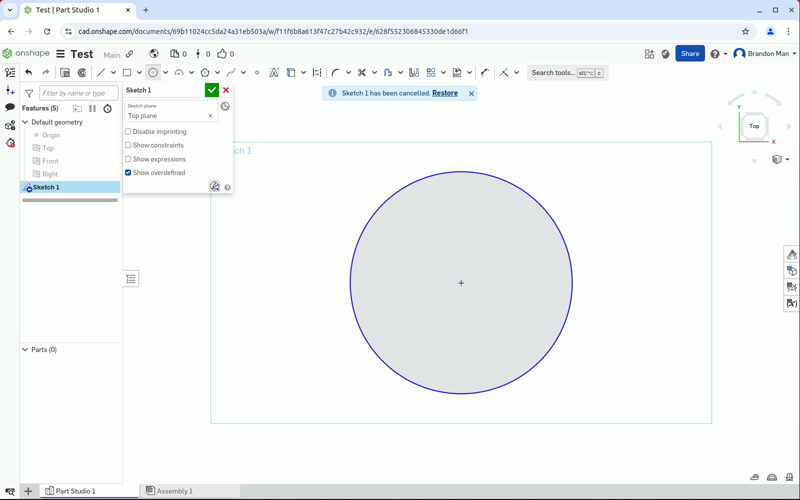
click(461, 282)
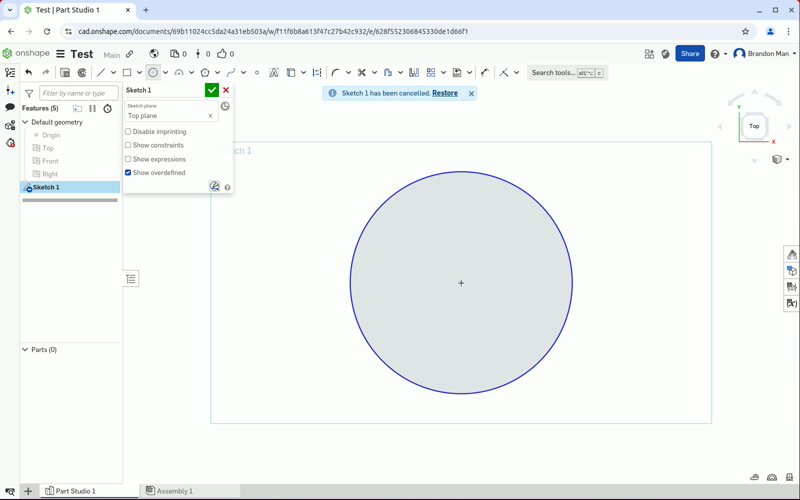
key_up(shift)
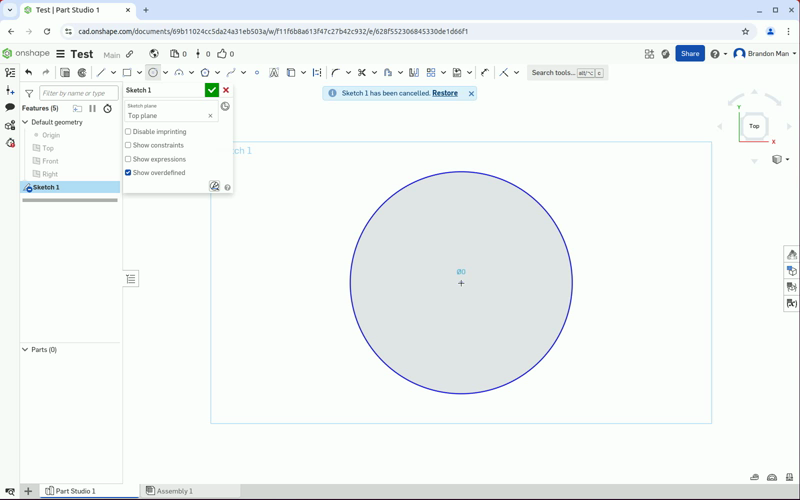
mouse_move(565, 282)
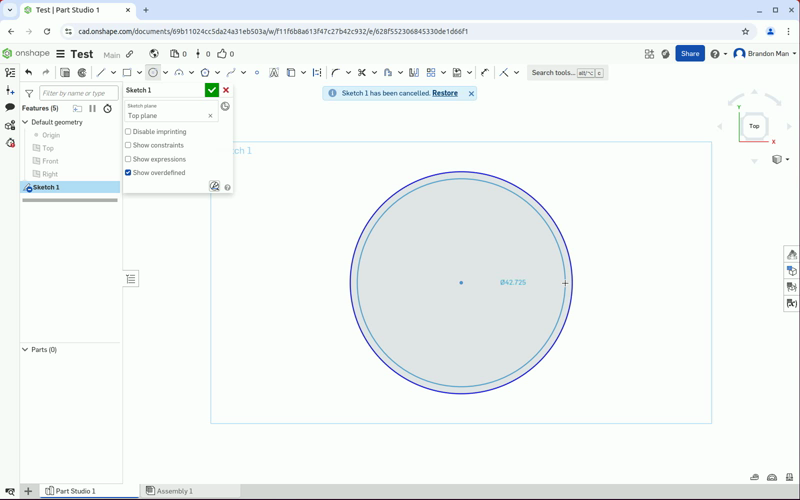
click(565, 282)
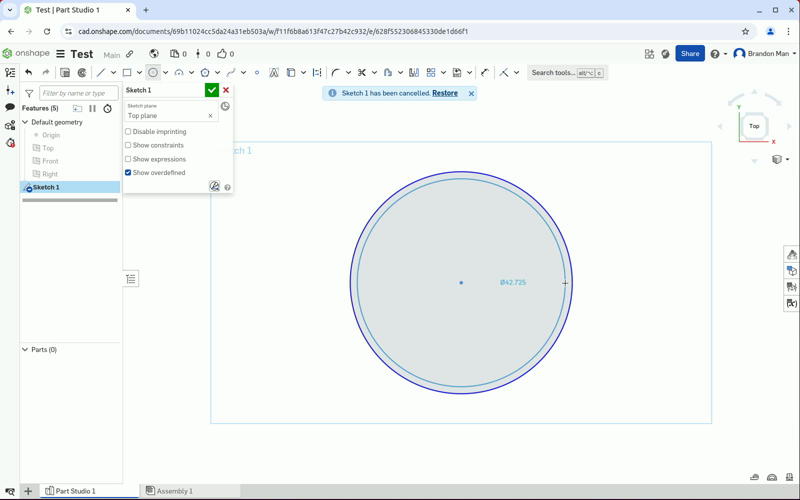
key(esc)
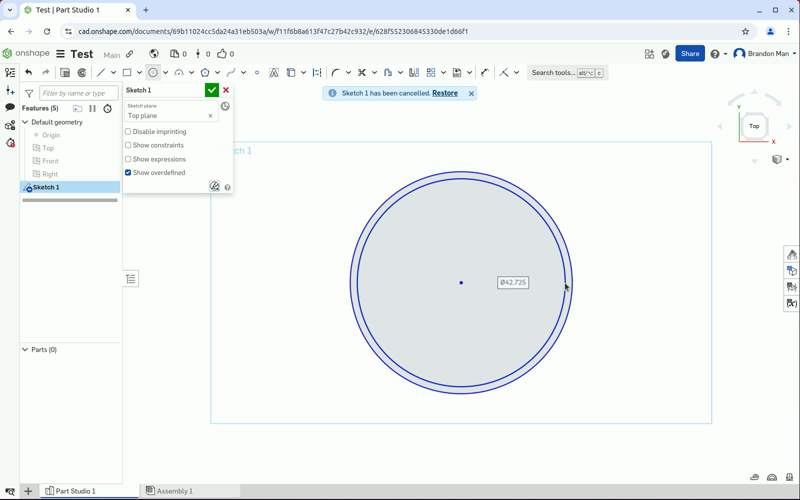
mouse_move(561, 244)
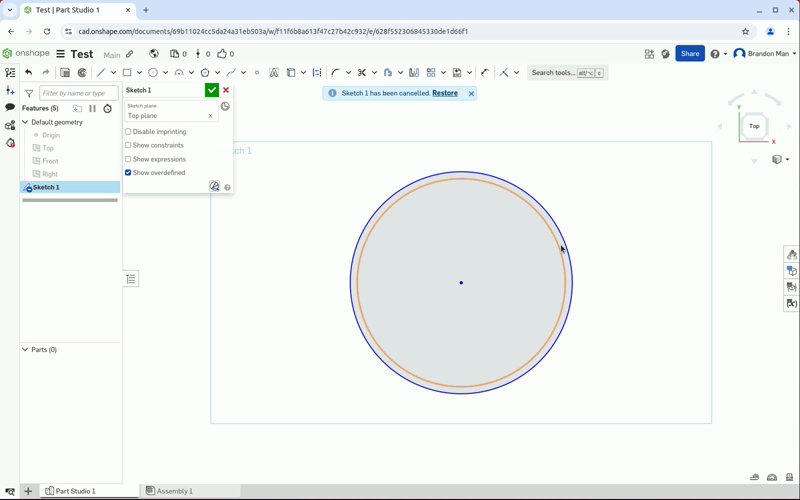
click(561, 244)
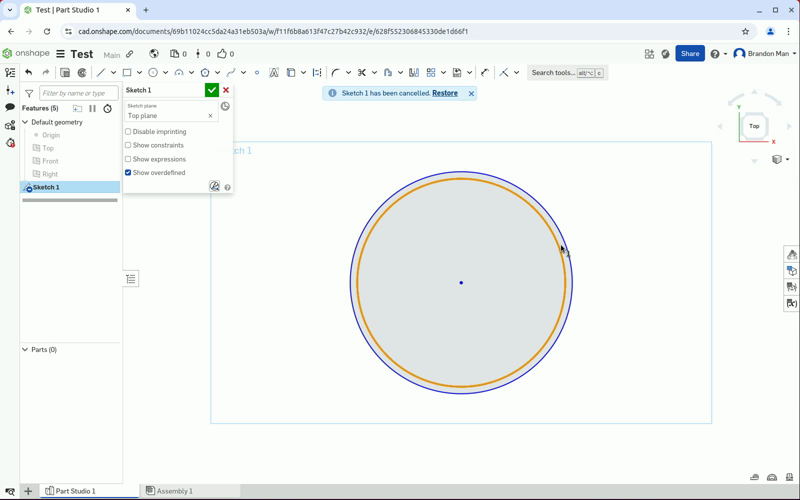
mouse_move(73, 352)
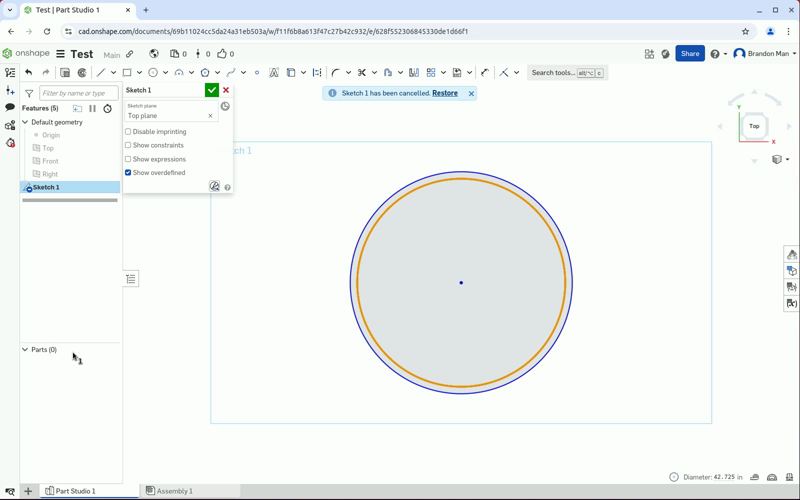
key(shift+y)
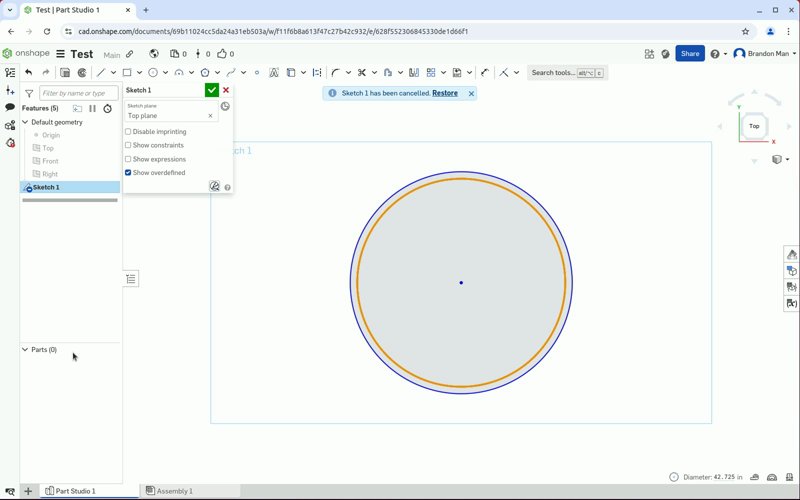
key(shift+e)
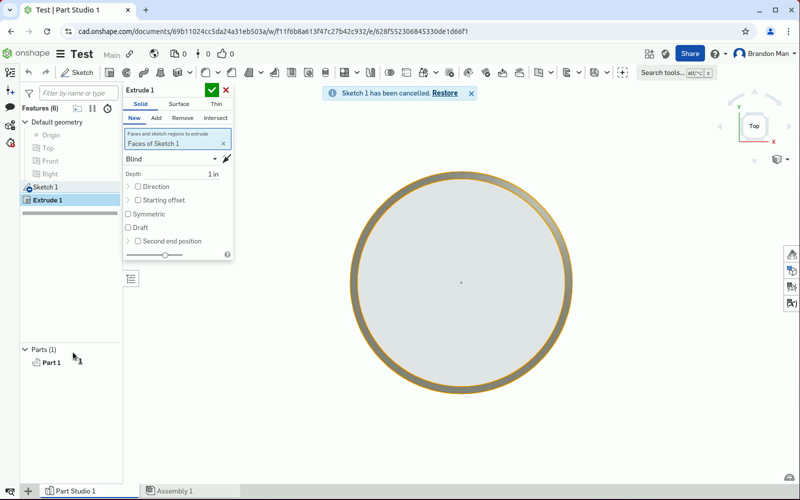
mouse_move(143, 106)
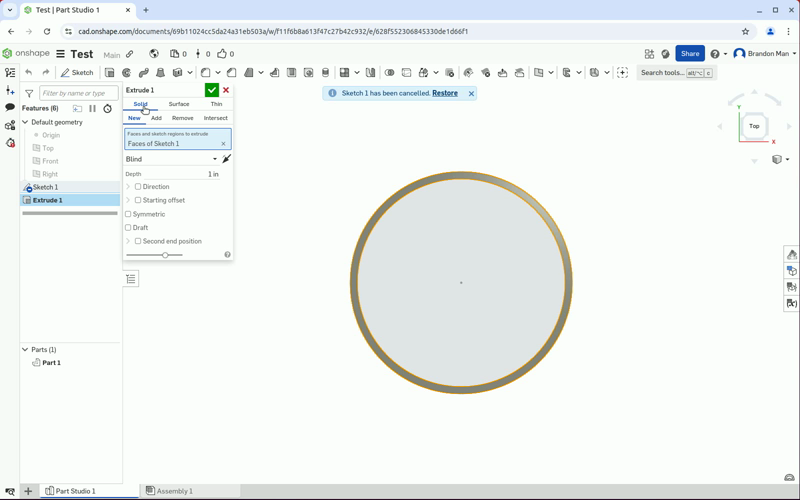
click(143, 106)
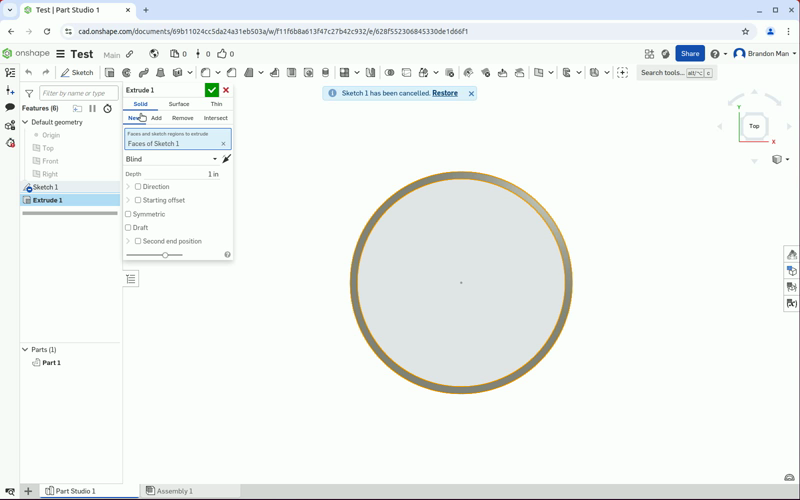
mouse_move(137, 120)
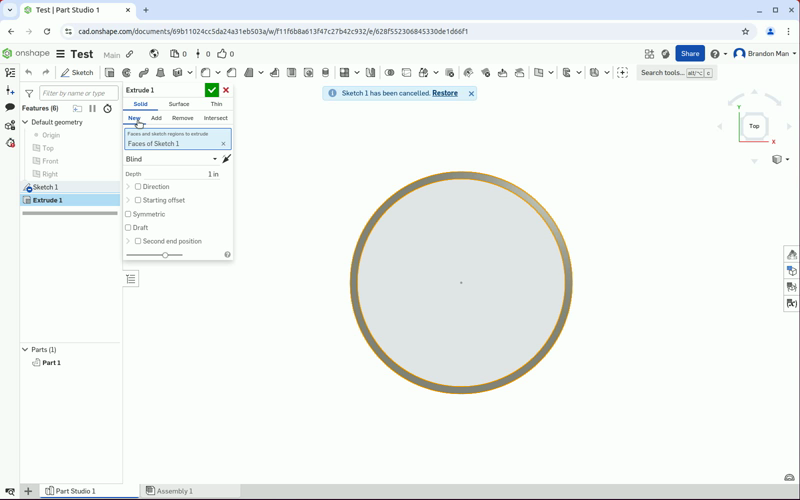
click(137, 120)
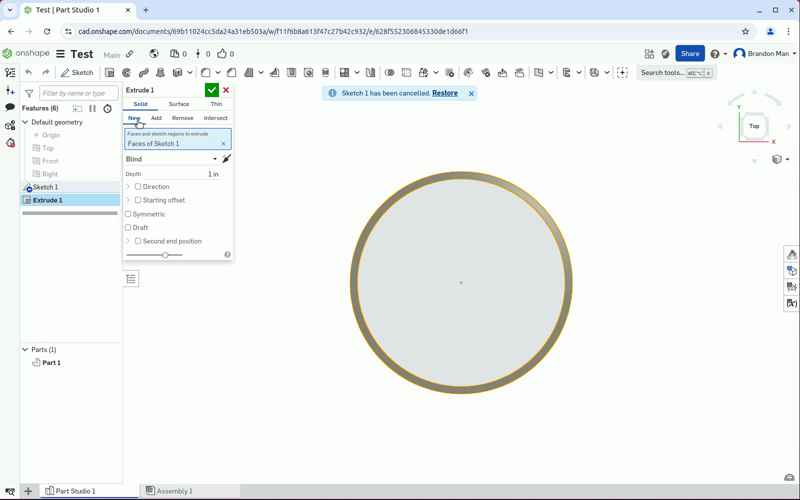
key(tab, 4)
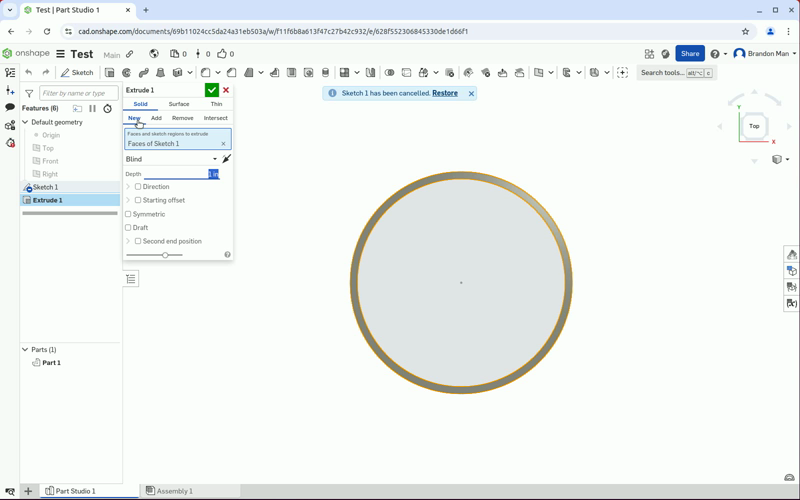
text(12.276)
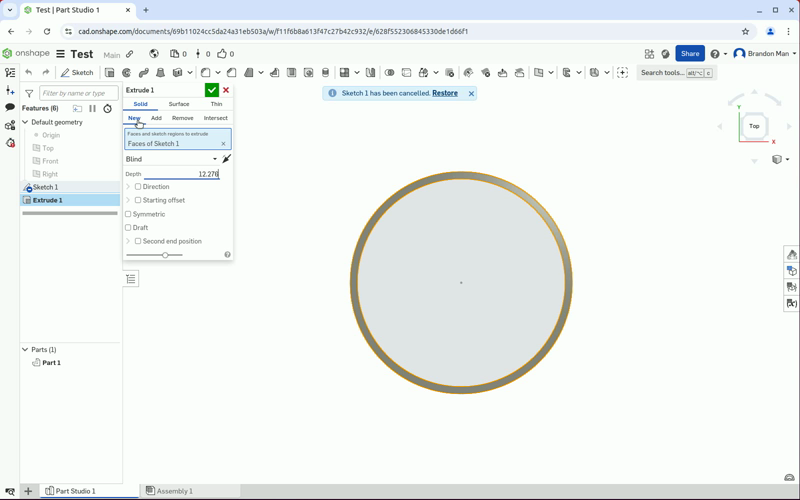
key(enter)
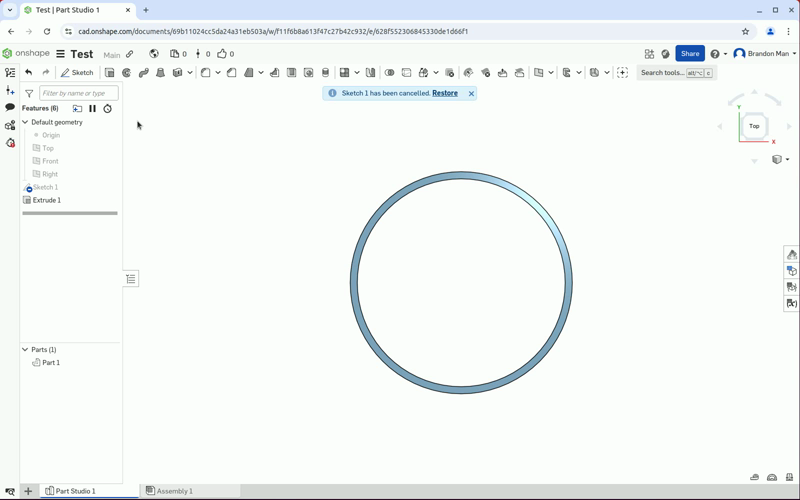
key(shift+h)
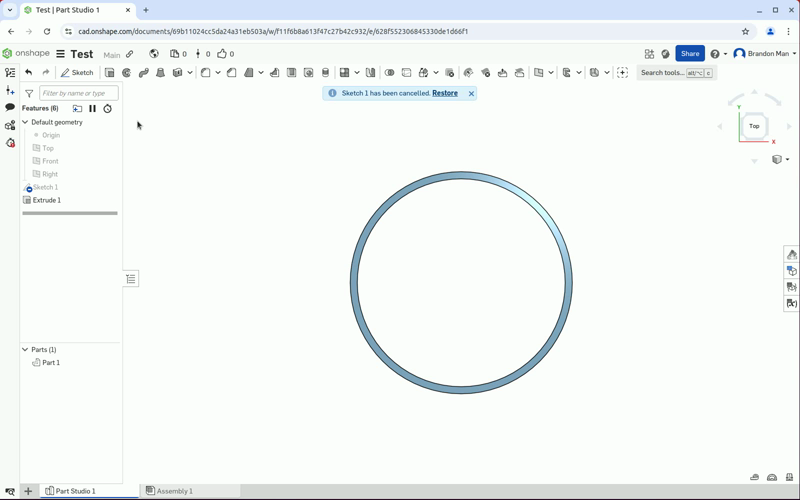
key(shift+h)
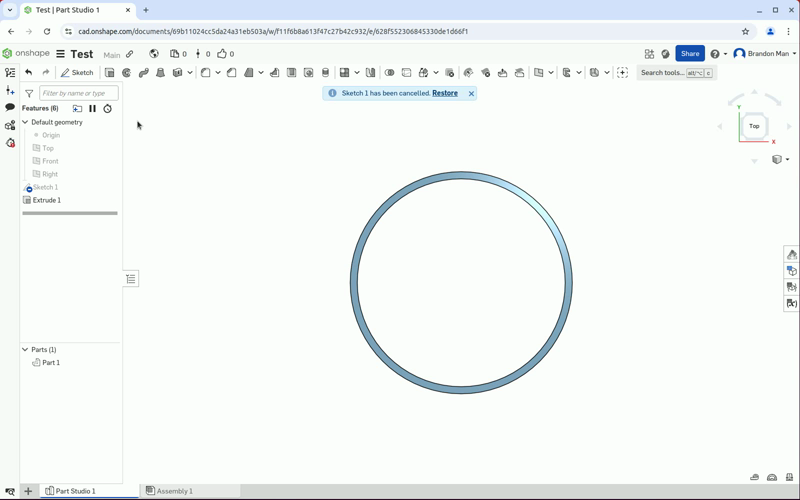
mouse_move(73, 189)
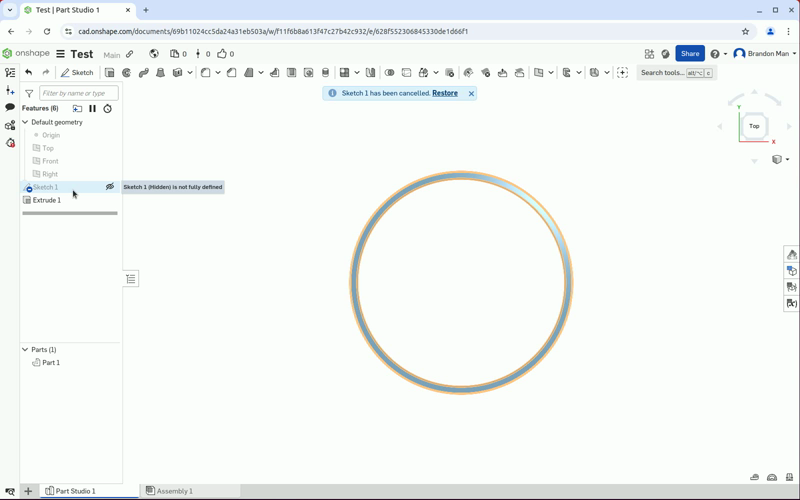
click(73, 189)
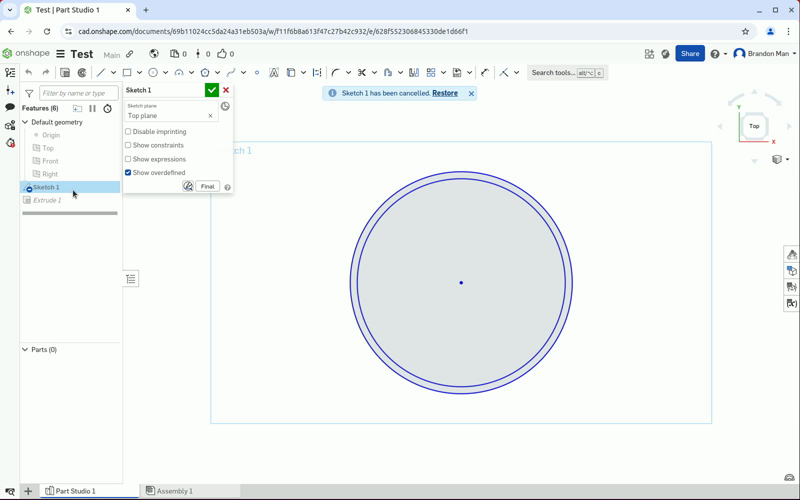
mouse_move(229, 92)
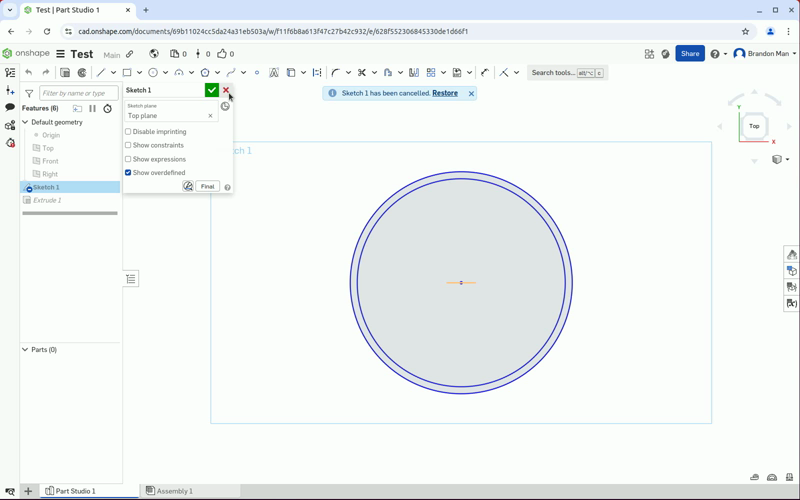
click(229, 92)
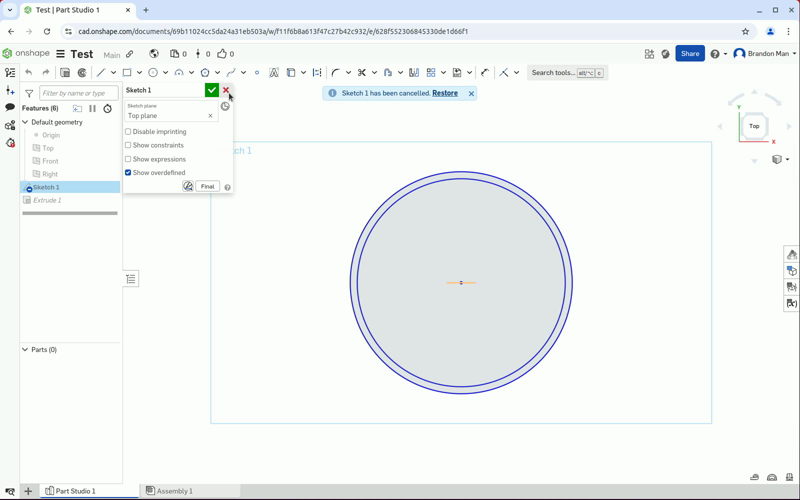
key(shift+s)
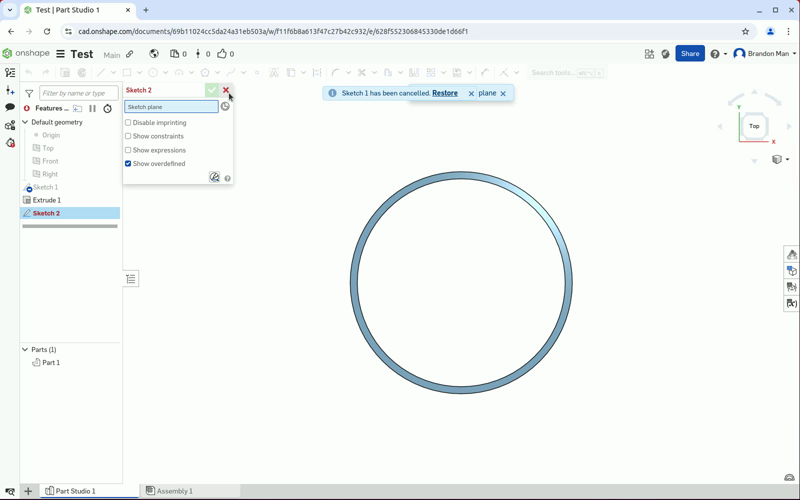
mouse_move(73, 150)
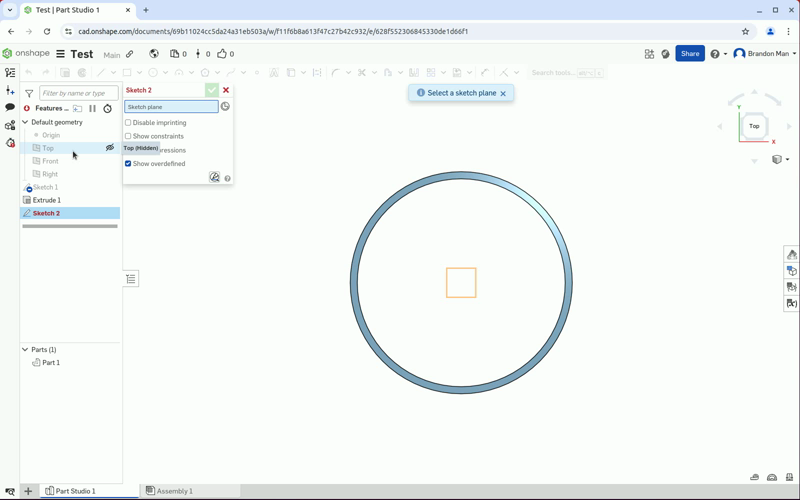
click(73, 150)
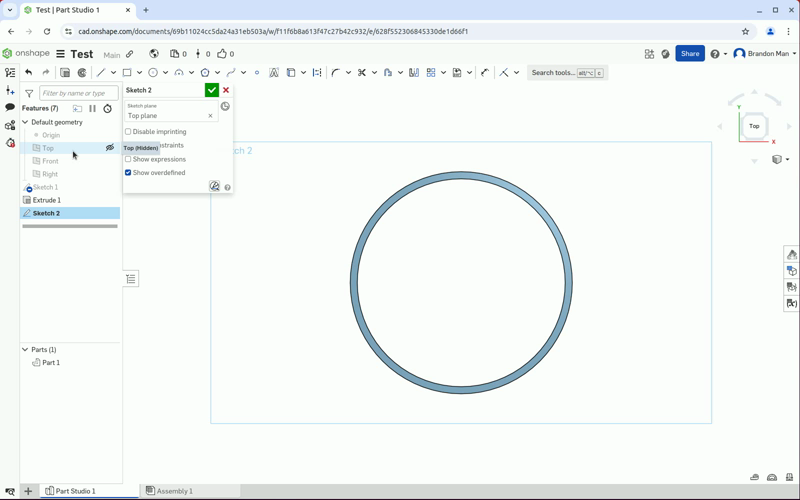
mouse_move(73, 352)
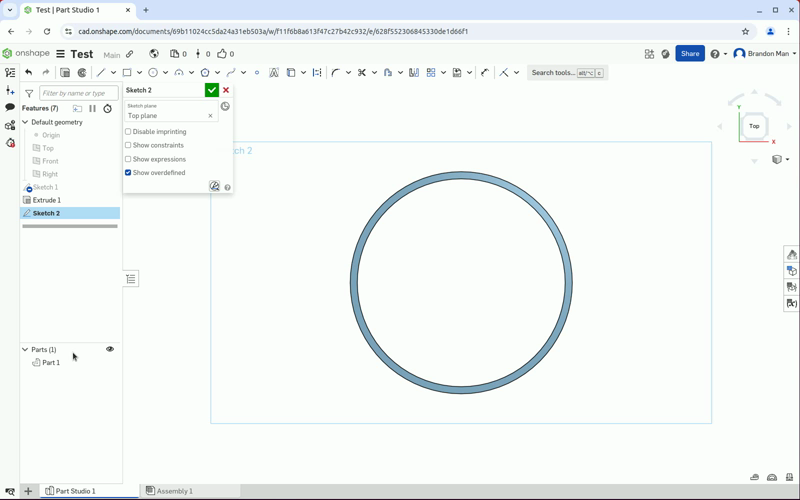
key(y)
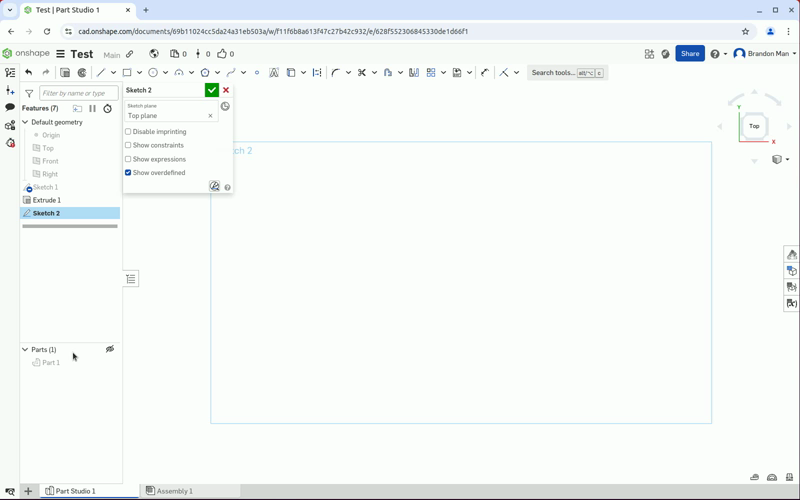
key(c)
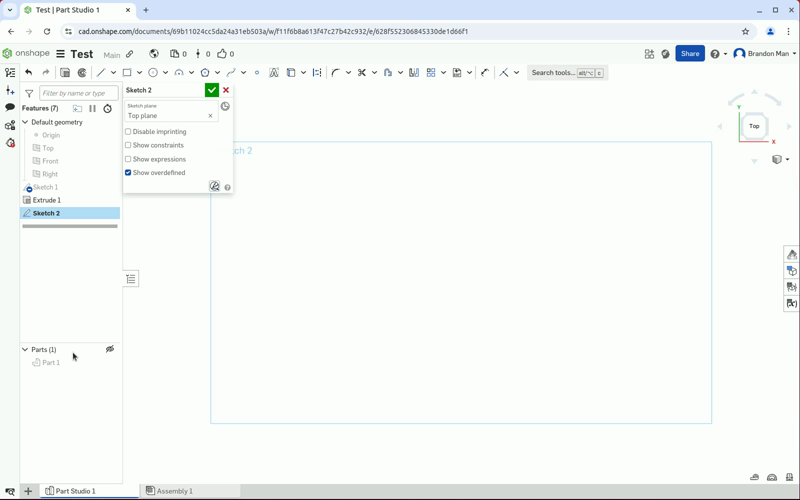
key_down(shift)
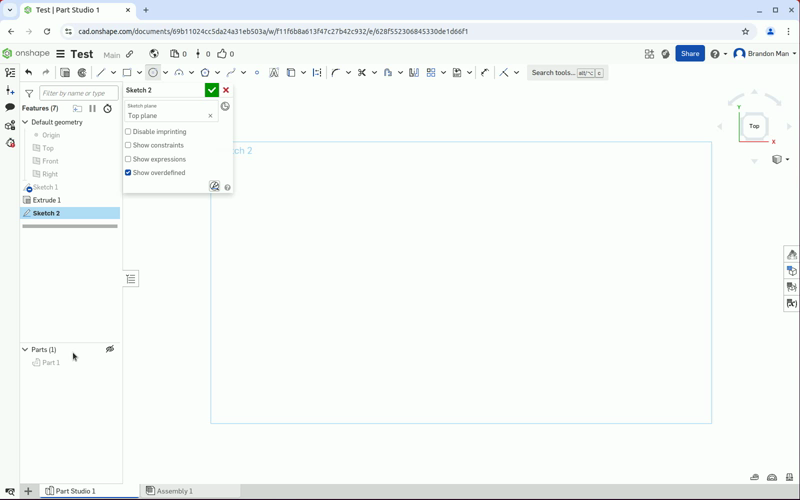
mouse_move(461, 282)
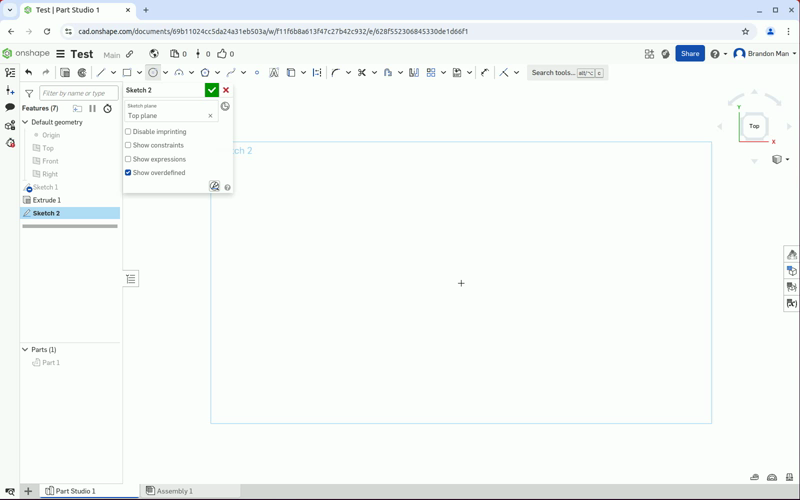
click(461, 282)
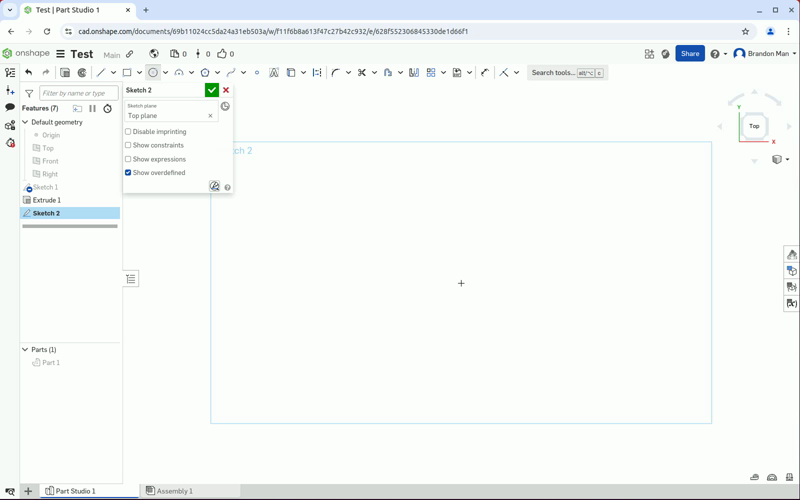
key_up(shift)
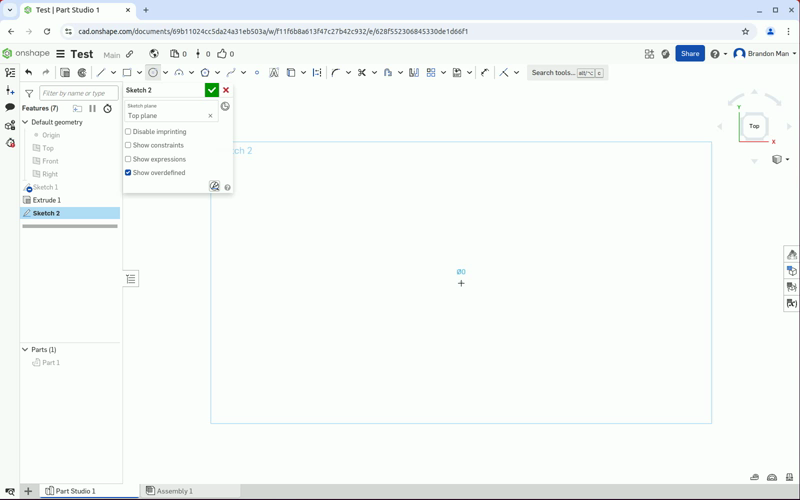
mouse_move(567, 282)
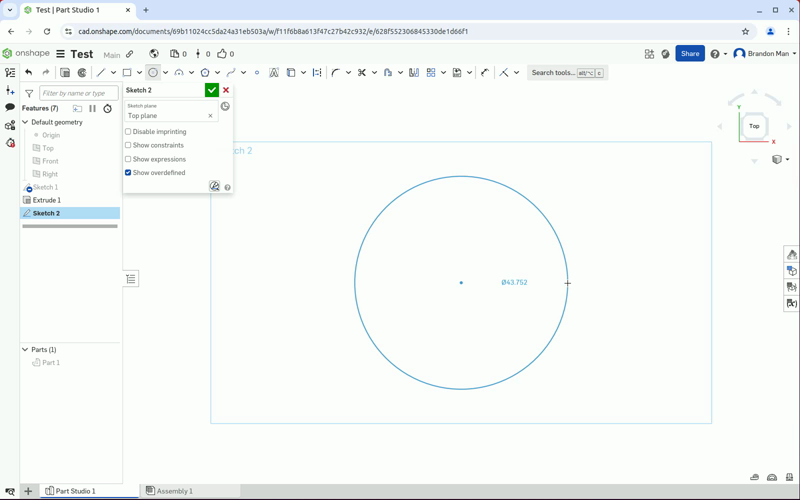
click(567, 282)
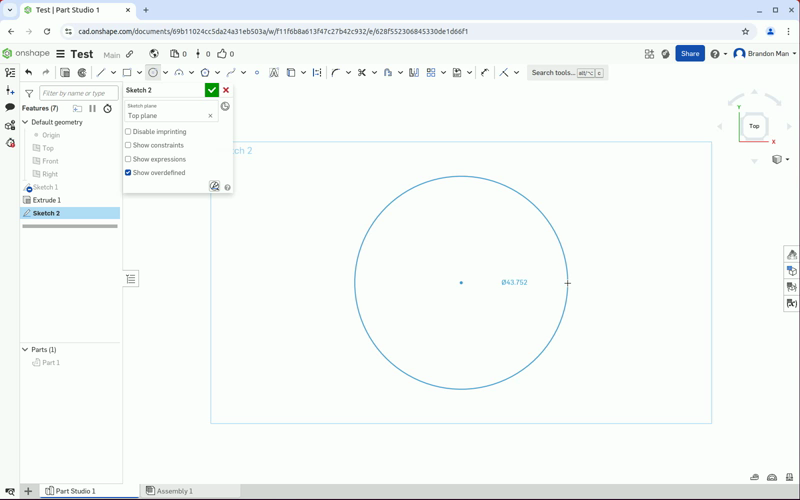
key(esc)
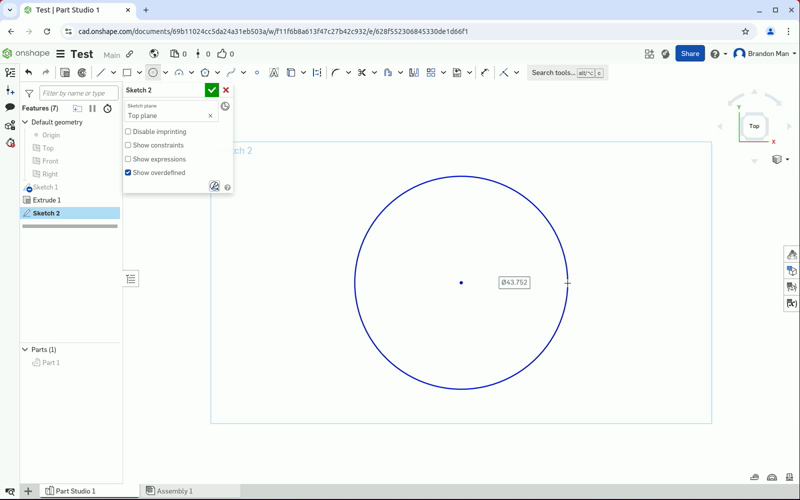
mouse_move(428, 250)
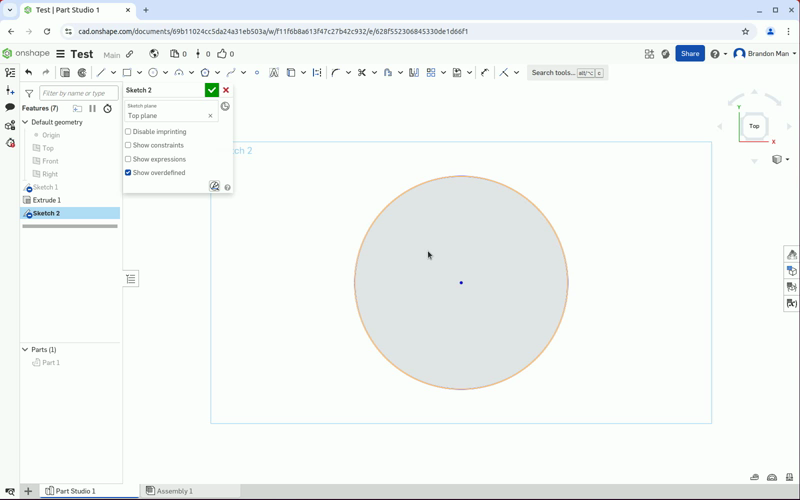
click(428, 250)
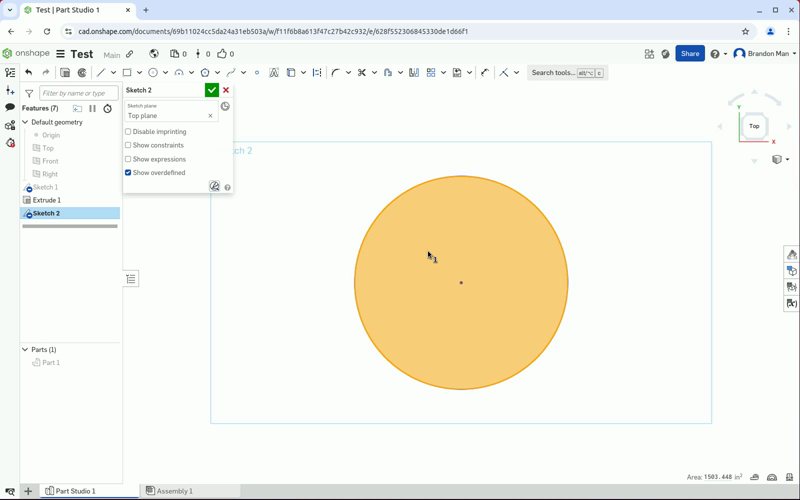
mouse_move(73, 352)
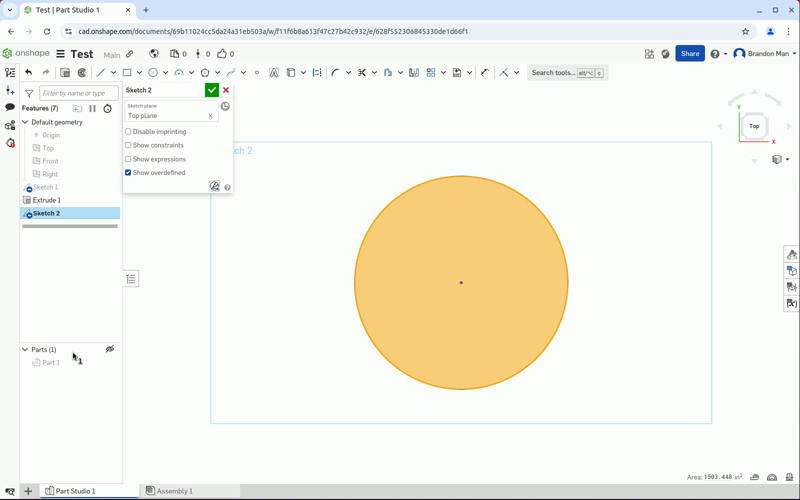
key(shift+y)
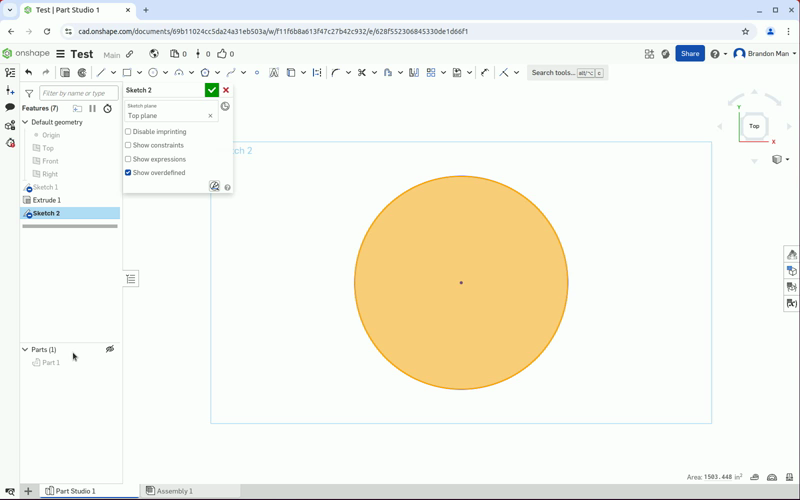
key(shift+e)
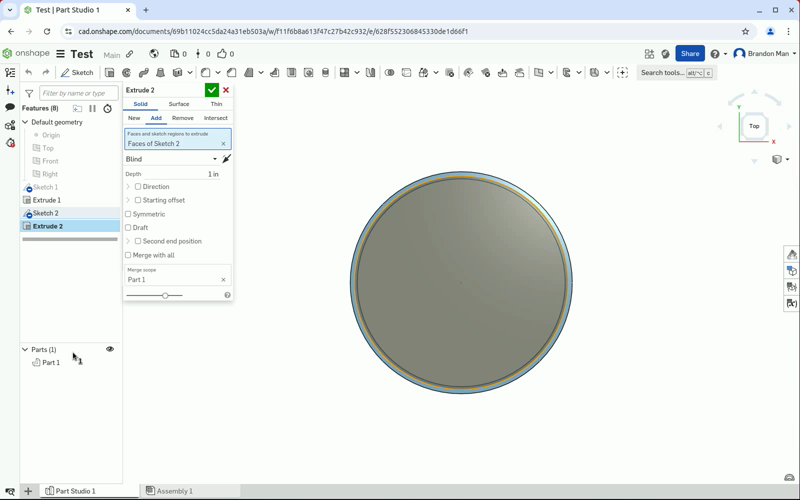
mouse_move(143, 106)
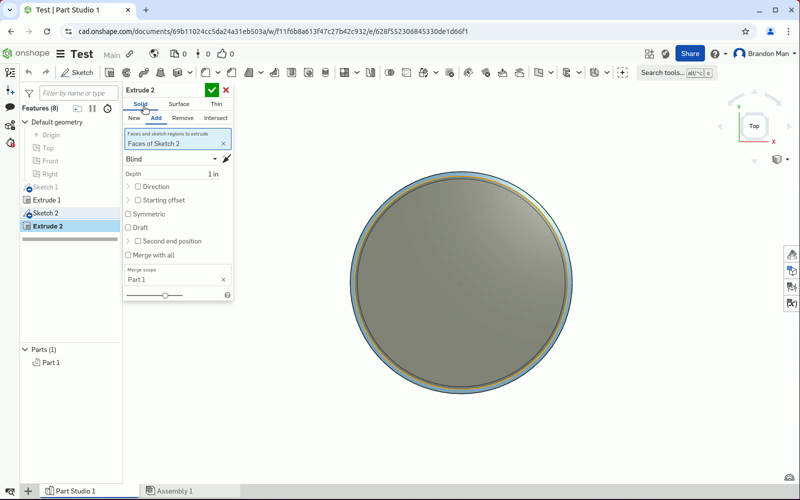
click(143, 106)
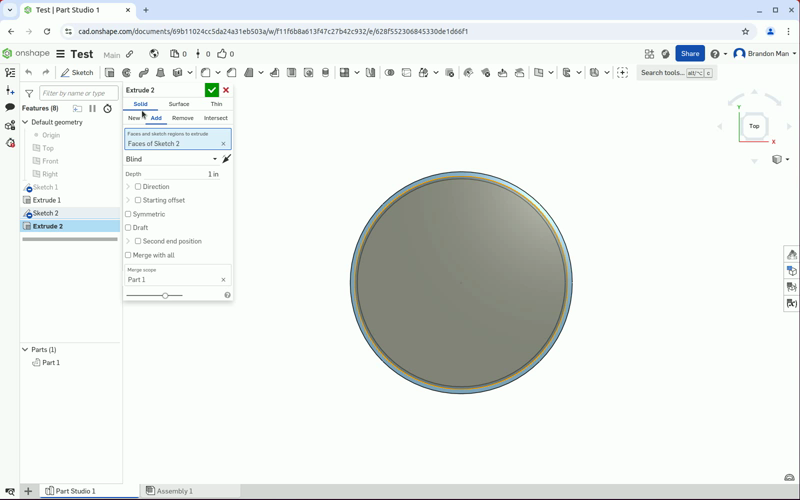
mouse_move(137, 120)
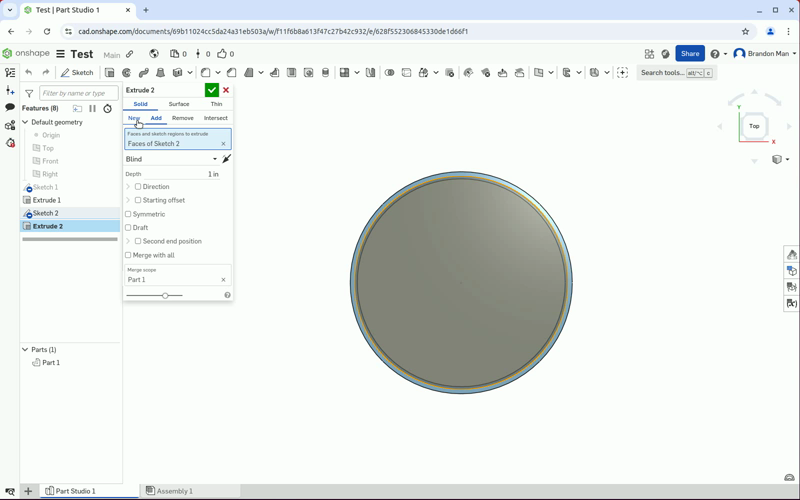
click(137, 120)
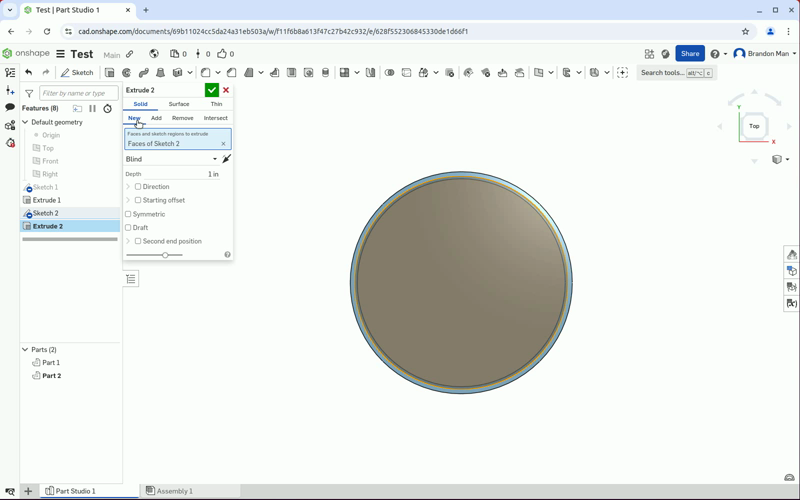
key(tab, 4)
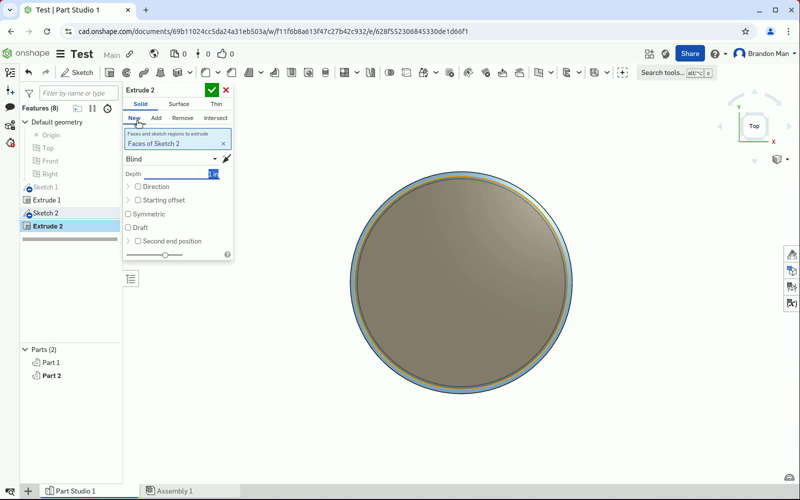
text(1.204)
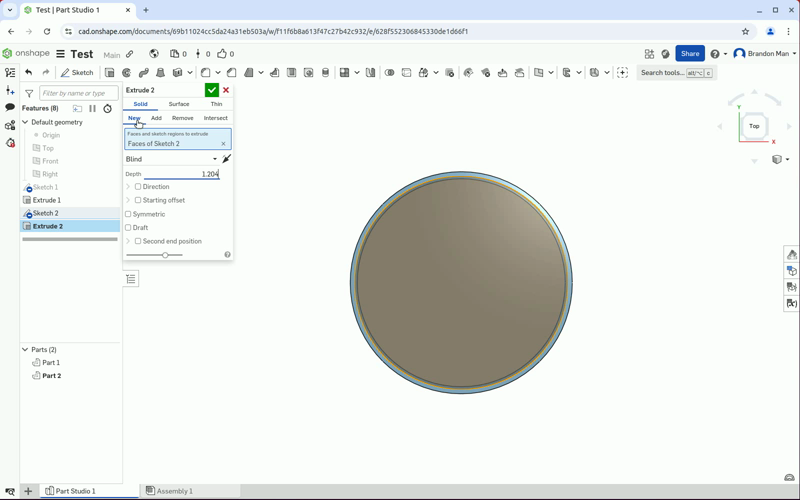
key(enter)
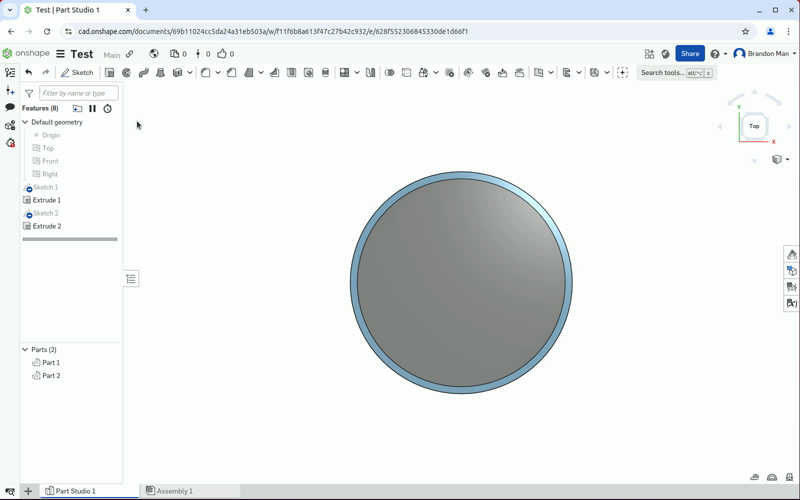
key(shift+h)
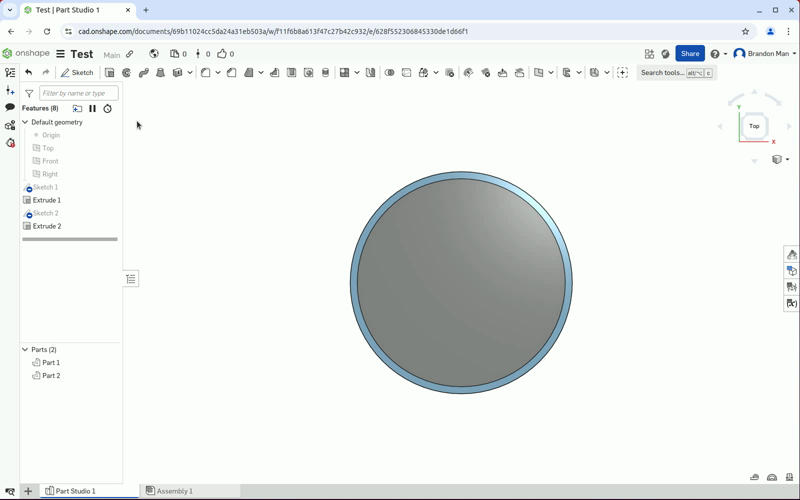
key(shift+h)
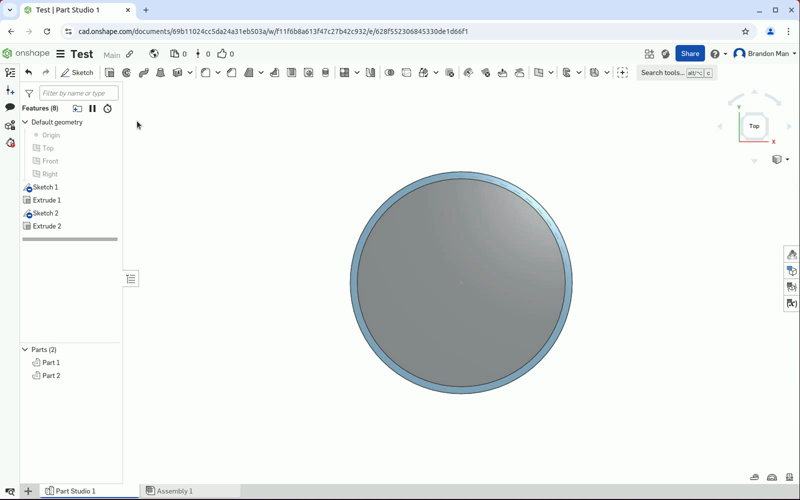
key(shift+7)
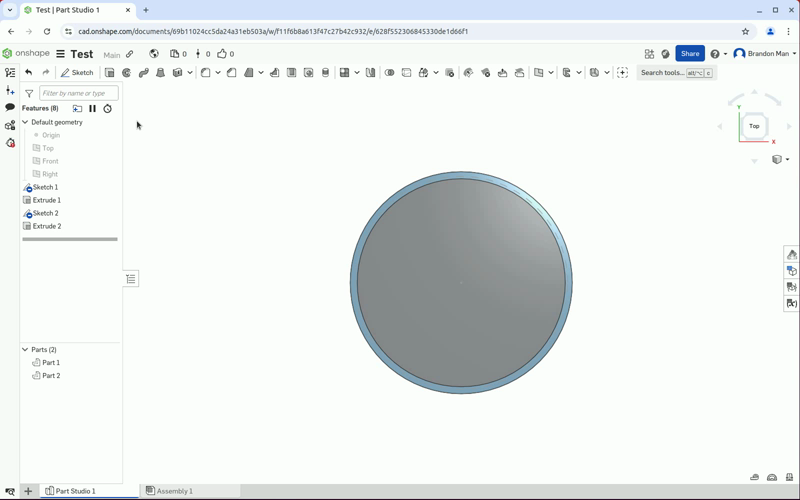
key(up, 3)
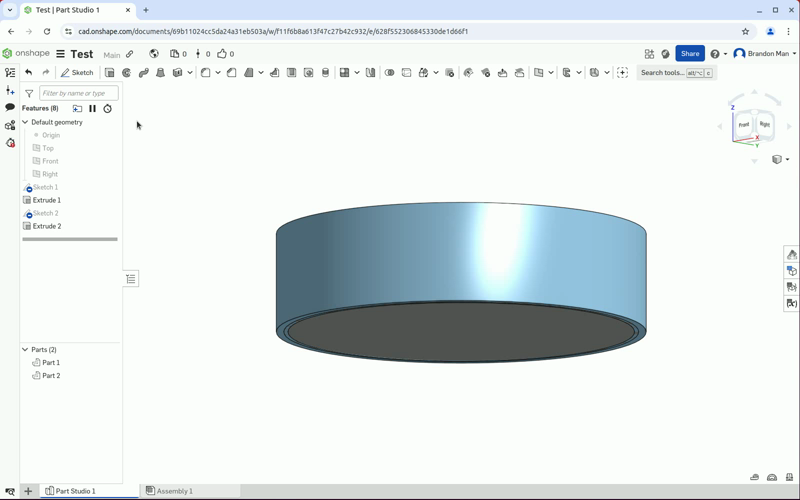
key(left, 3)
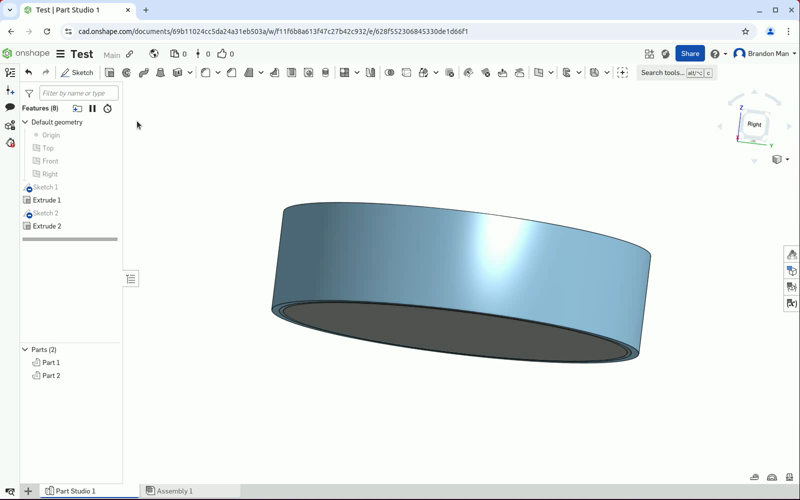
key(right, 3)
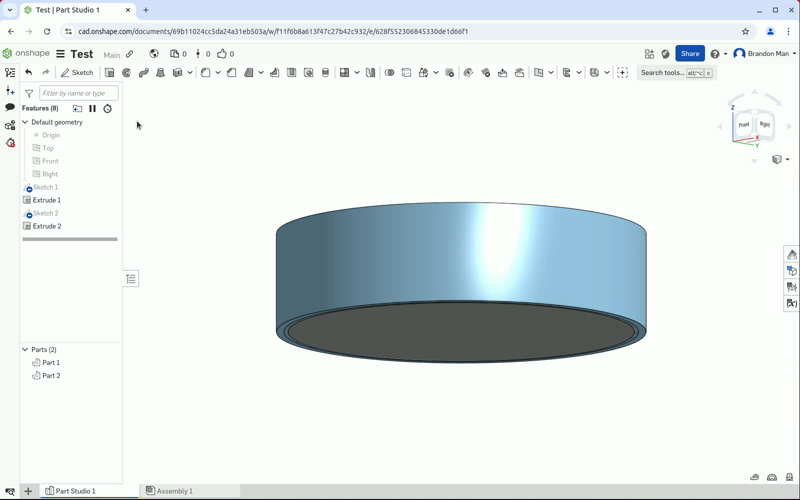
key(down, 3)
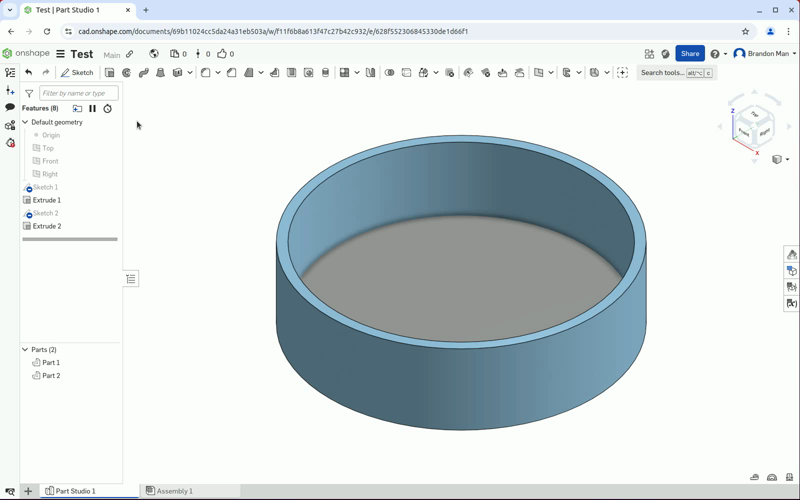
mouse_move(73, 189)
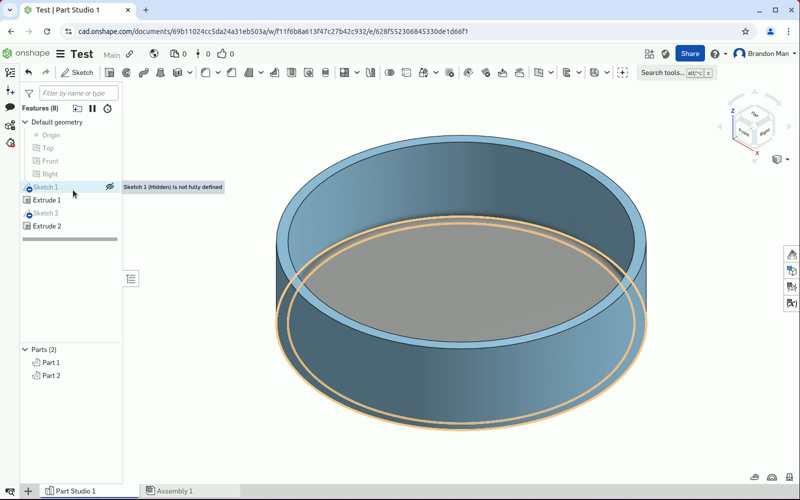
click(73, 189)